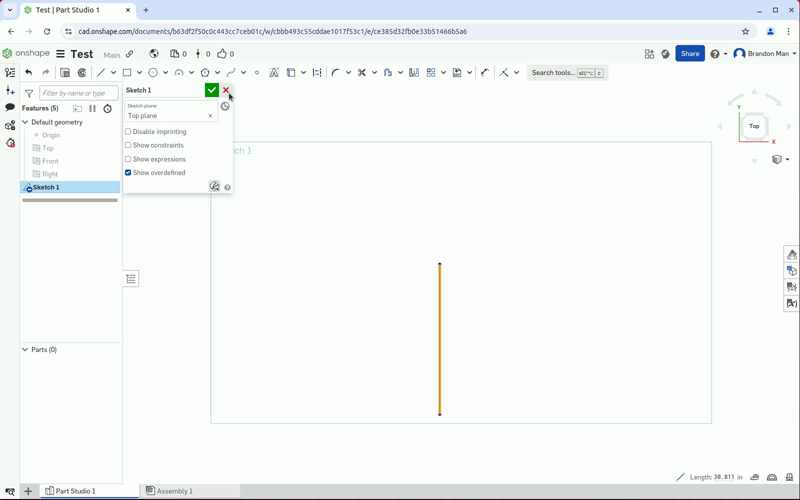
key(shift+h)
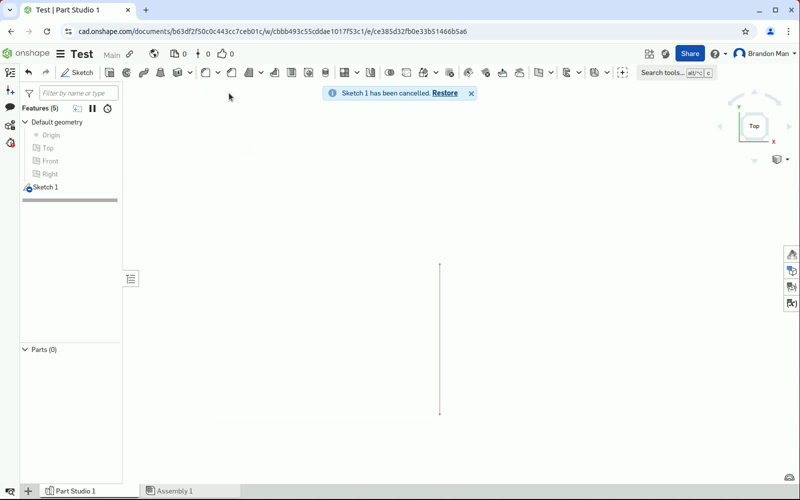
key(shift+s)
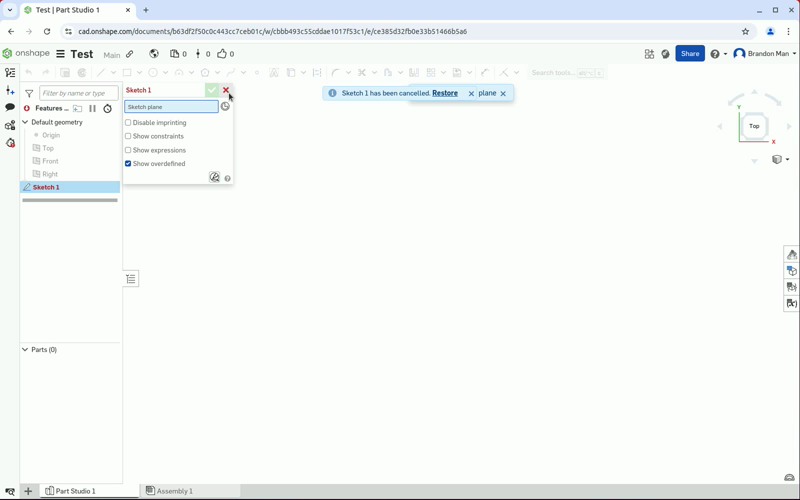
mouse_move(73, 150)
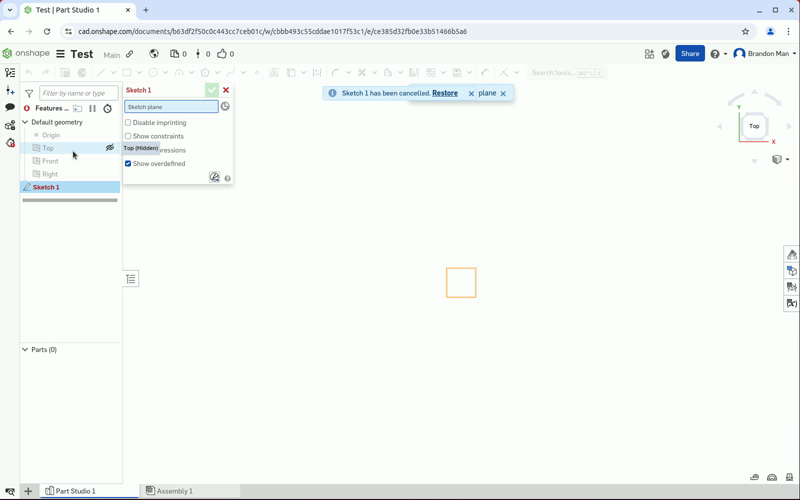
click(73, 150)
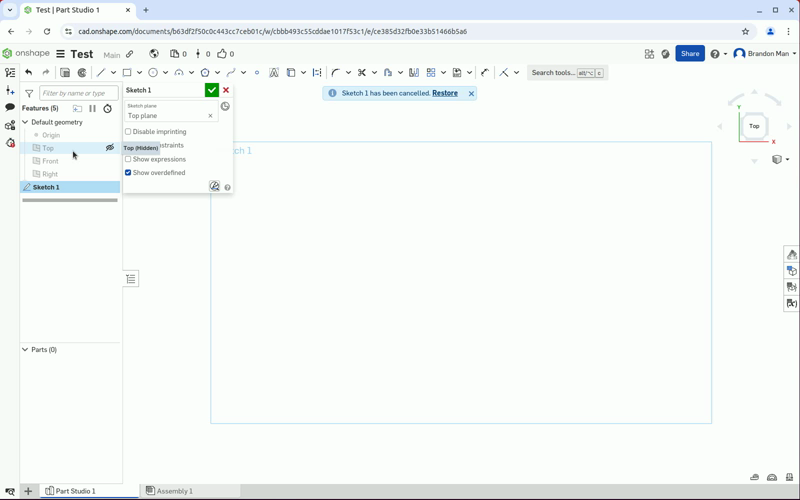
mouse_move(73, 352)
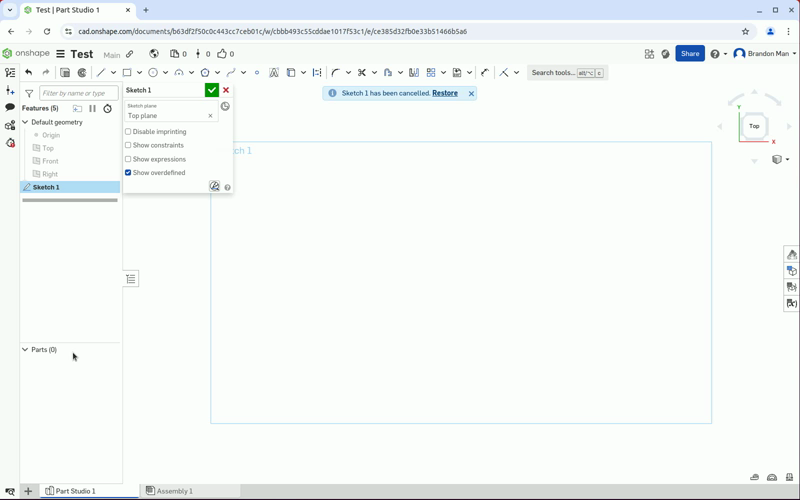
key(y)
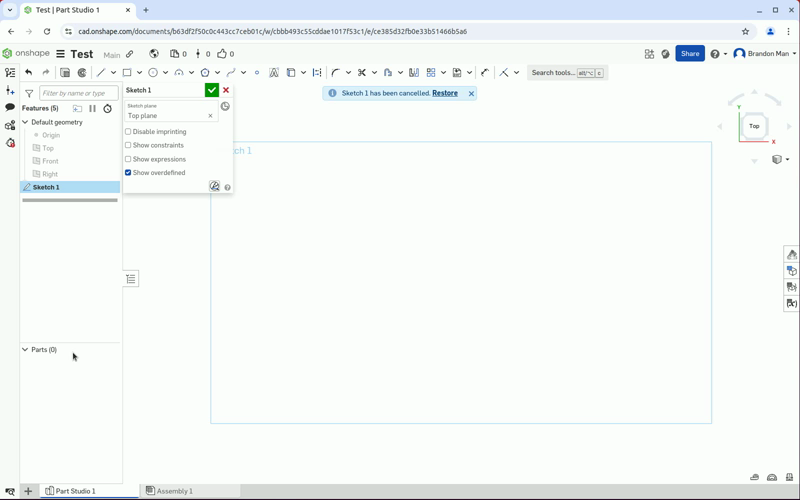
key(c)
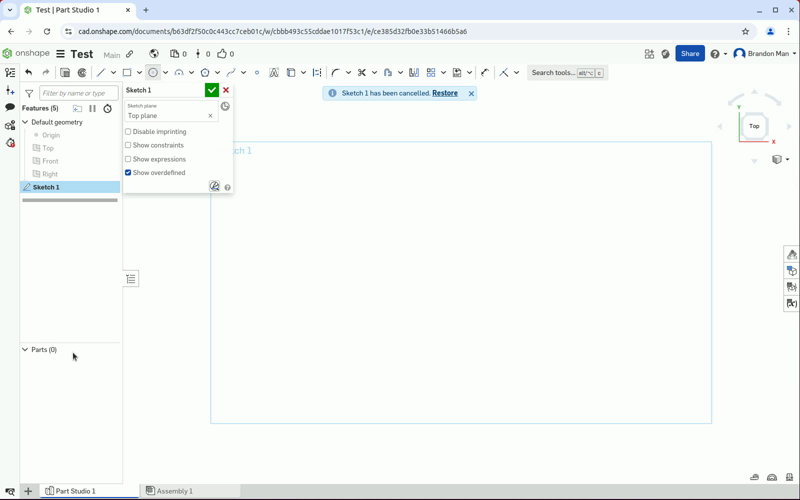
key_down(shift)
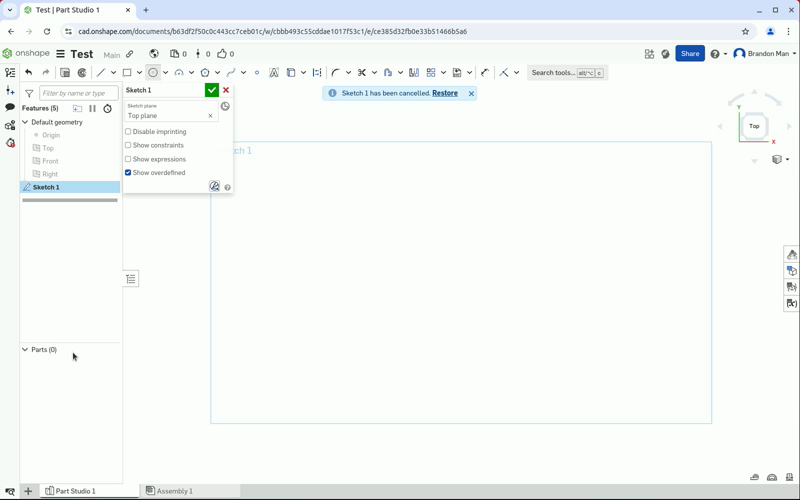
mouse_move(461, 282)
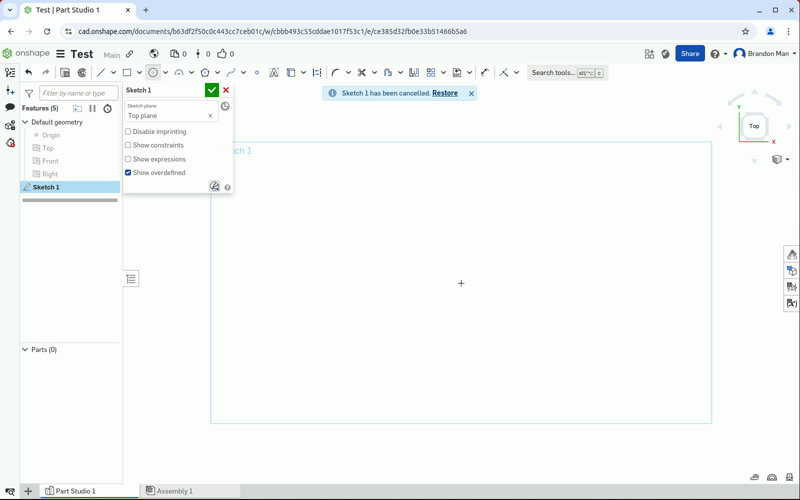
click(461, 282)
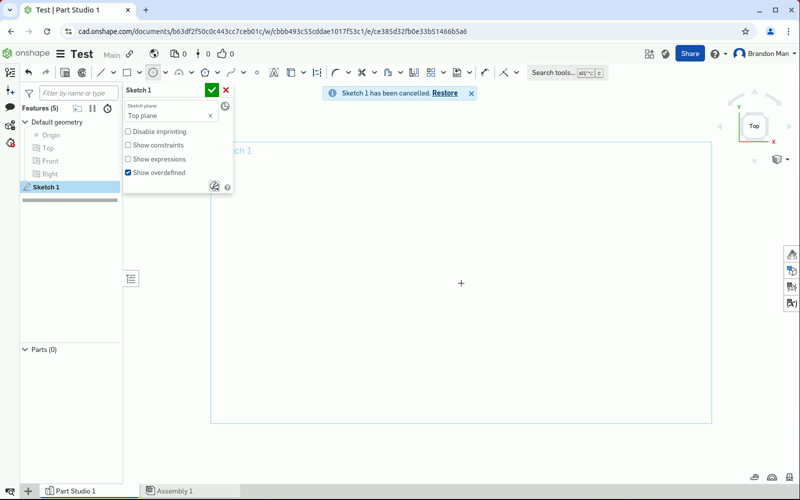
key_up(shift)
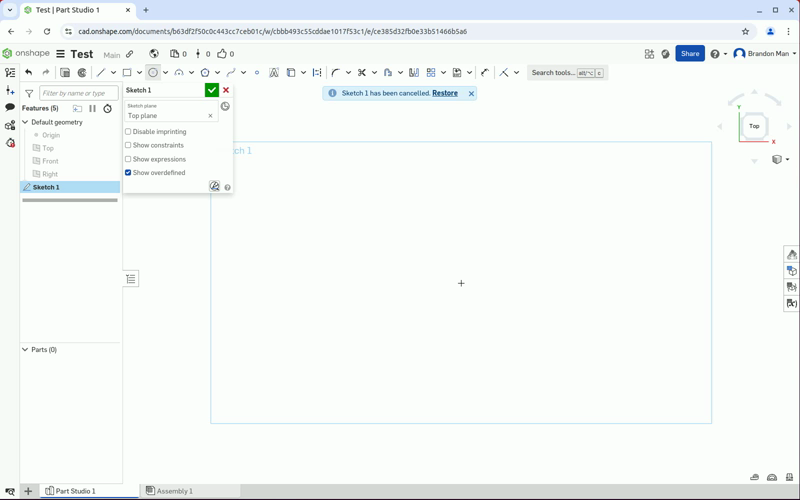
mouse_move(574, 282)
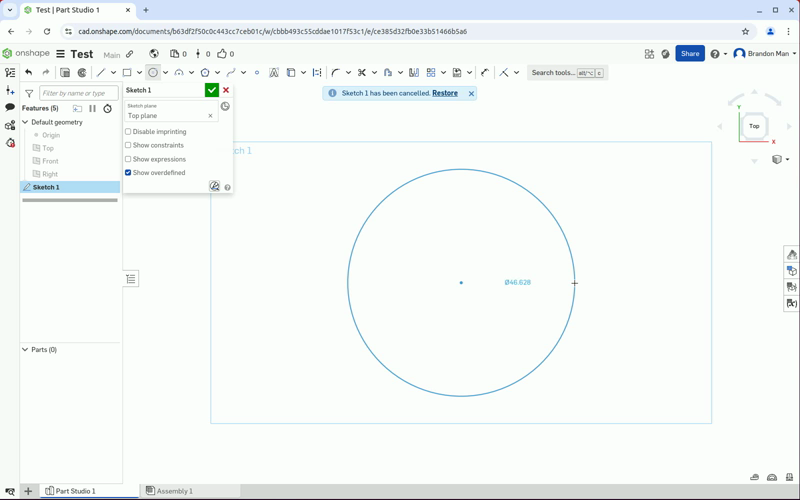
click(574, 282)
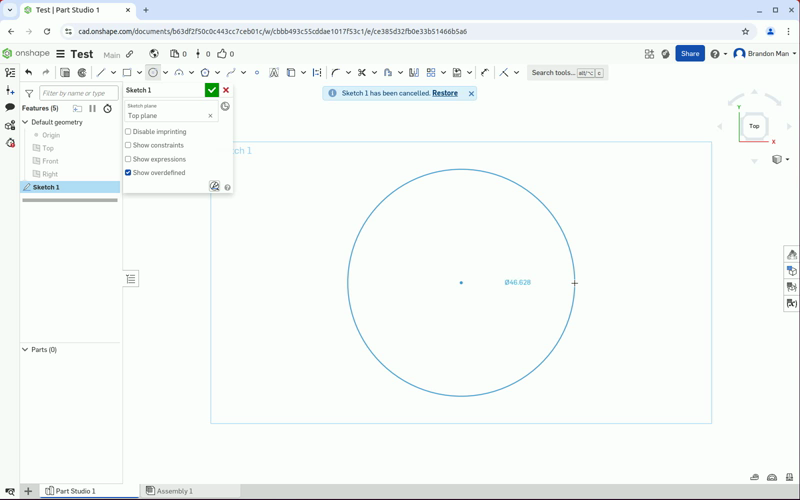
key(esc)
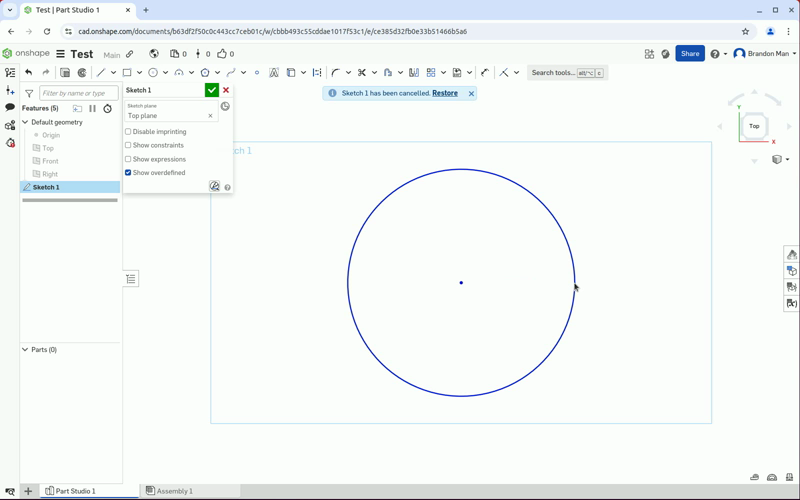
mouse_move(464, 278)
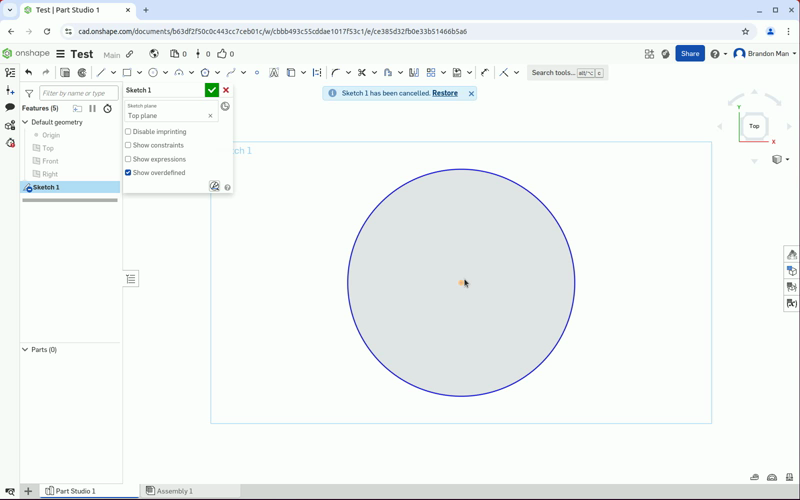
click(464, 278)
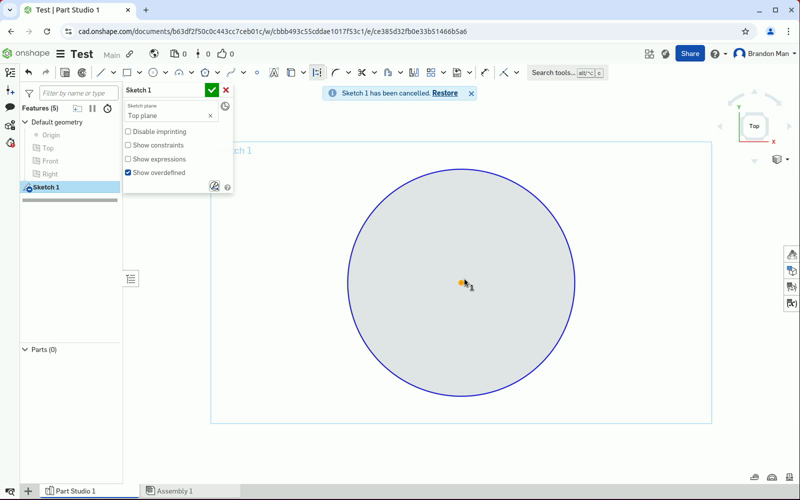
mouse_move(73, 352)
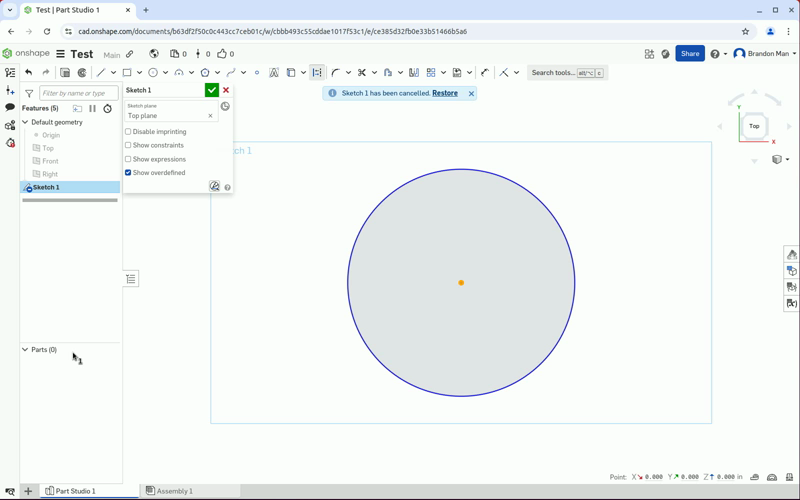
key(shift+y)
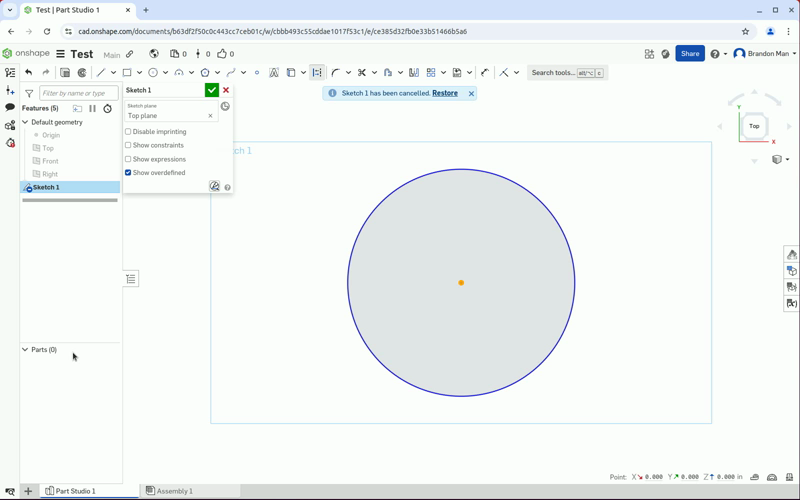
key(shift+e)
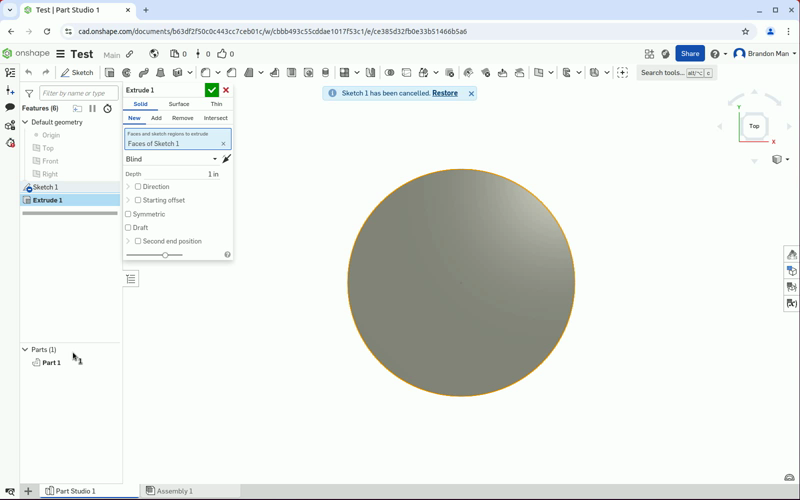
mouse_move(143, 106)
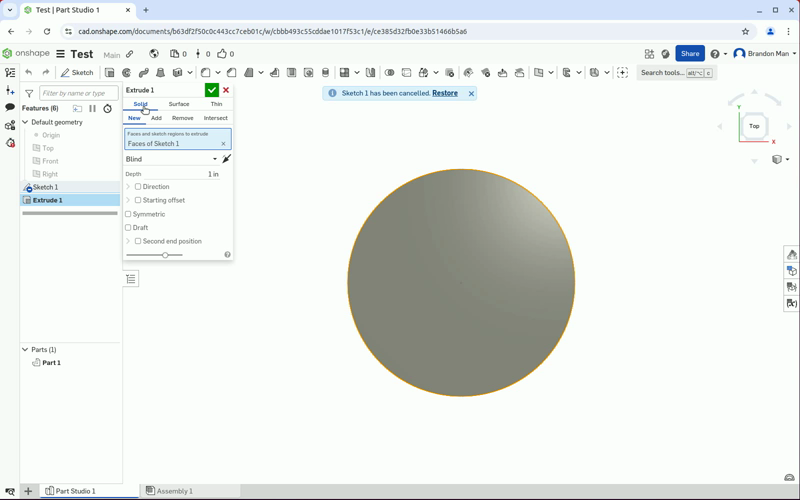
click(143, 106)
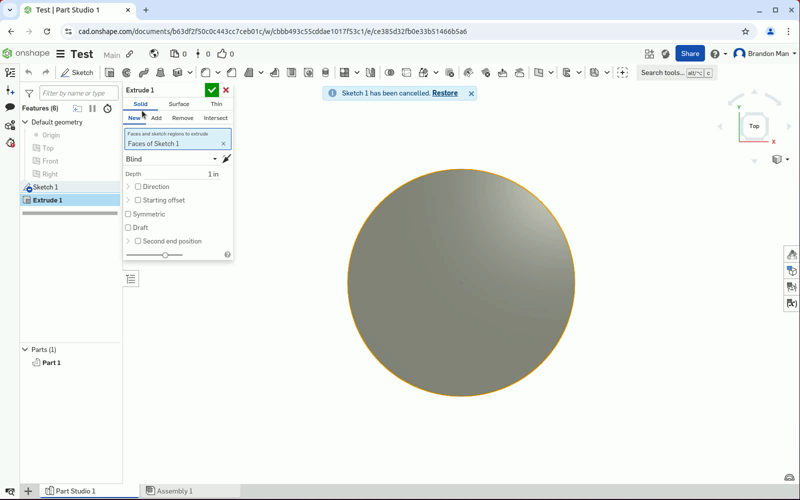
mouse_move(137, 120)
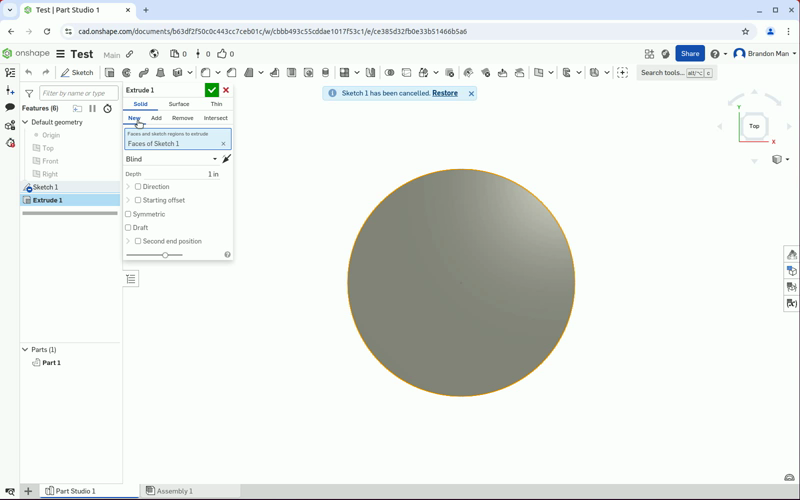
click(137, 120)
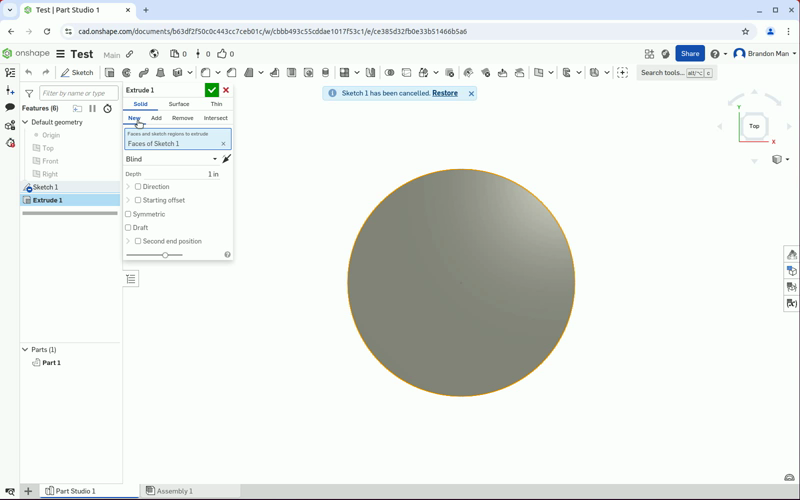
key(tab, 4)
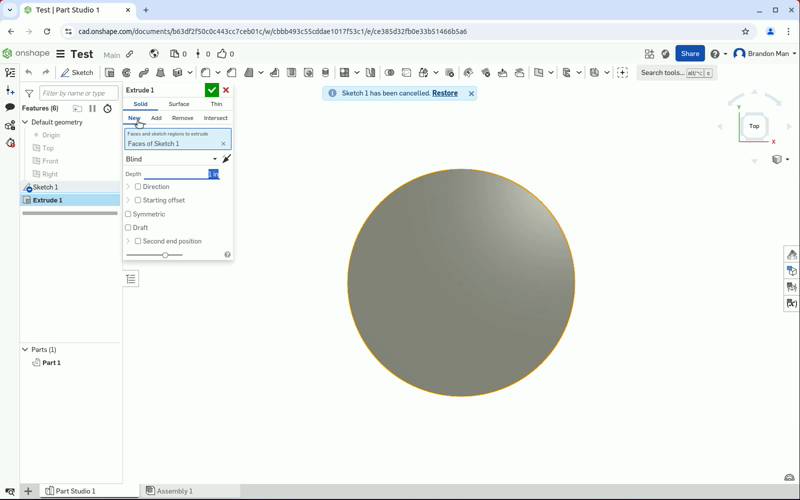
text(11.554)
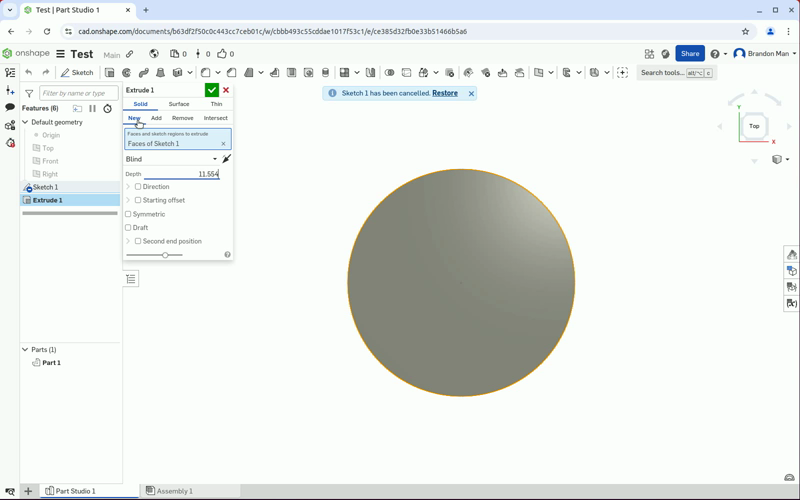
key(enter)
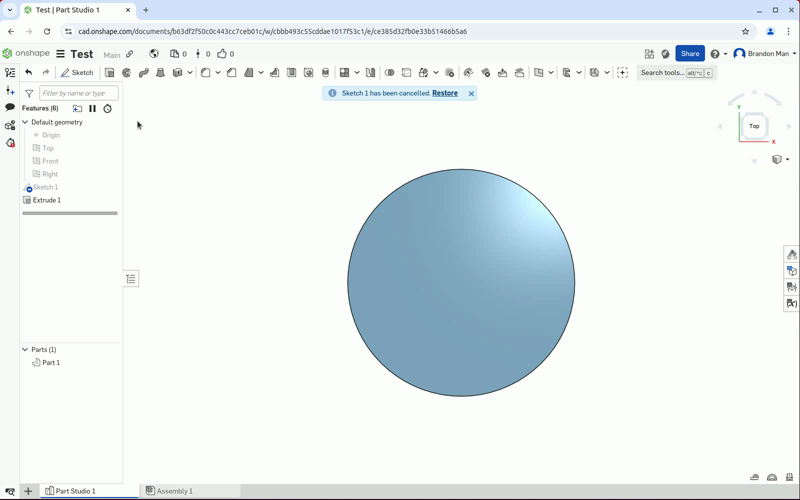
key(shift+h)
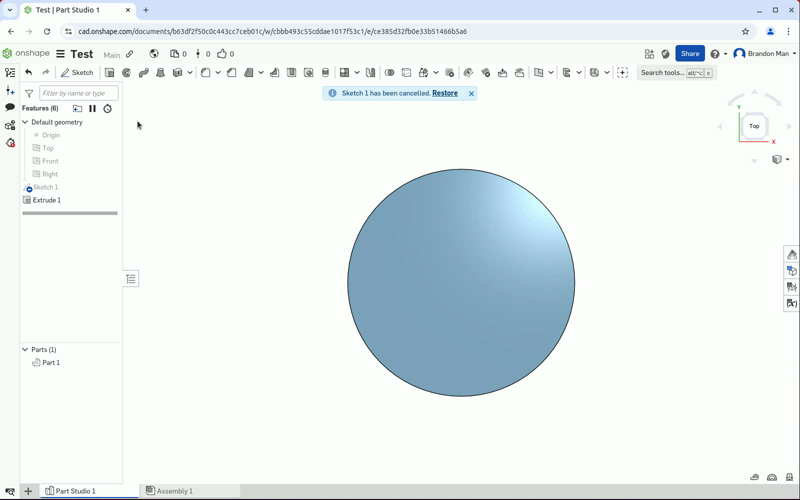
key(shift+h)
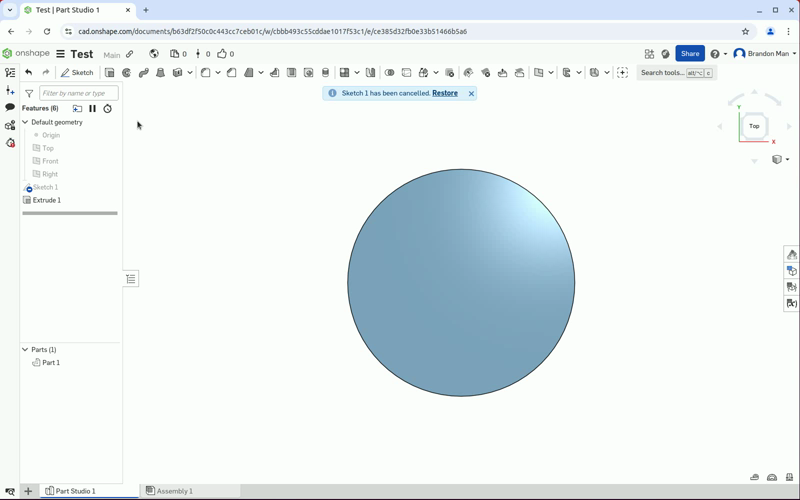
mouse_move(73, 189)
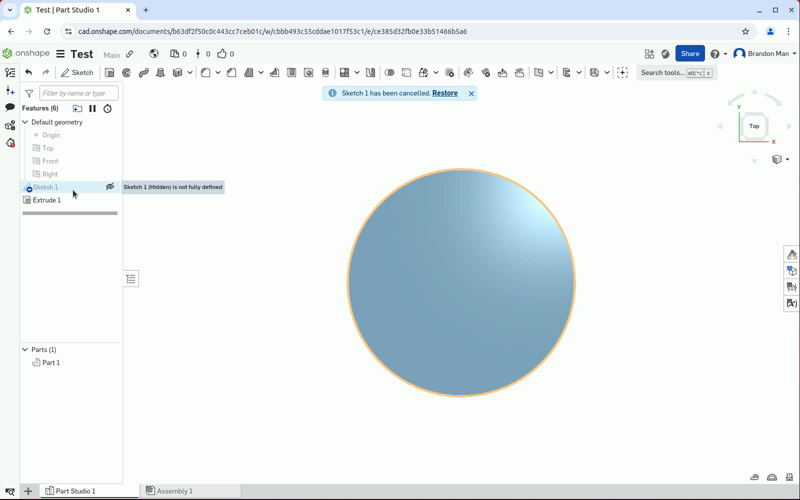
click(73, 189)
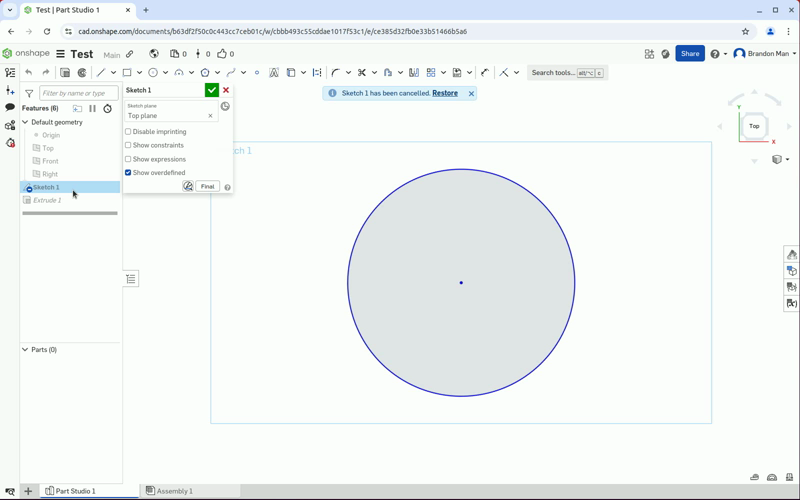
mouse_move(229, 92)
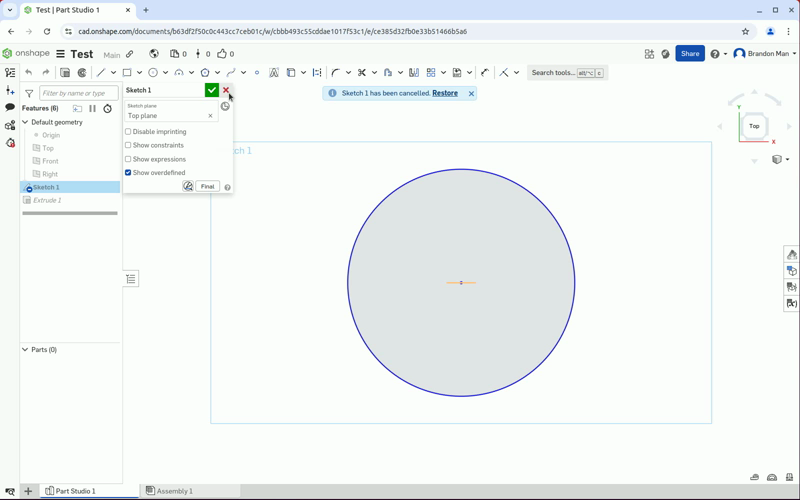
click(229, 92)
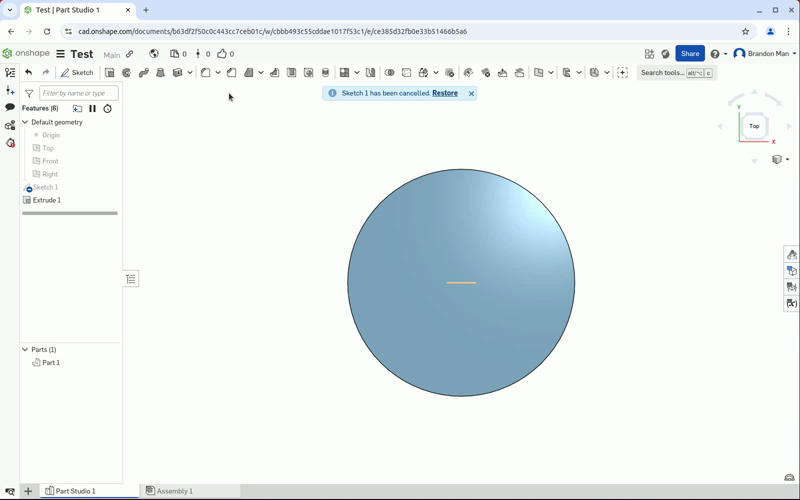
mouse_move(541, 75)
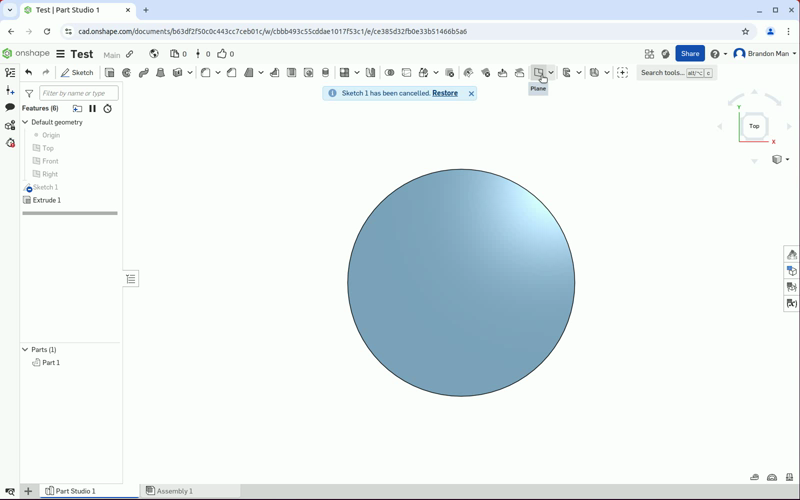
click(541, 75)
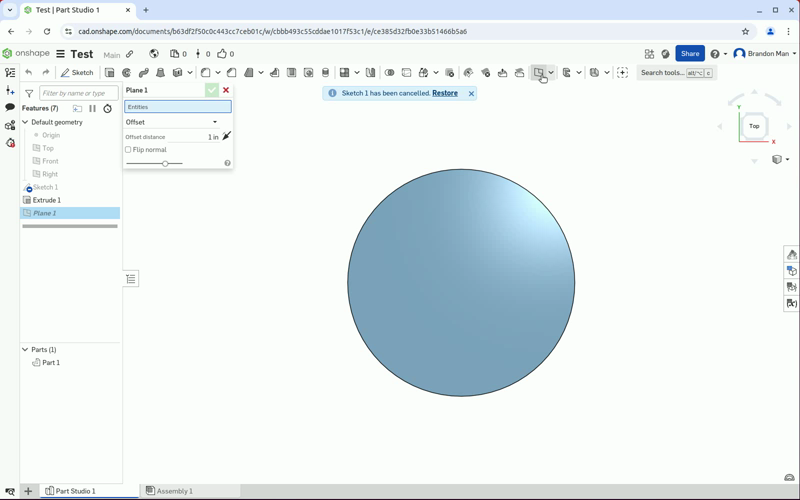
mouse_move(73, 150)
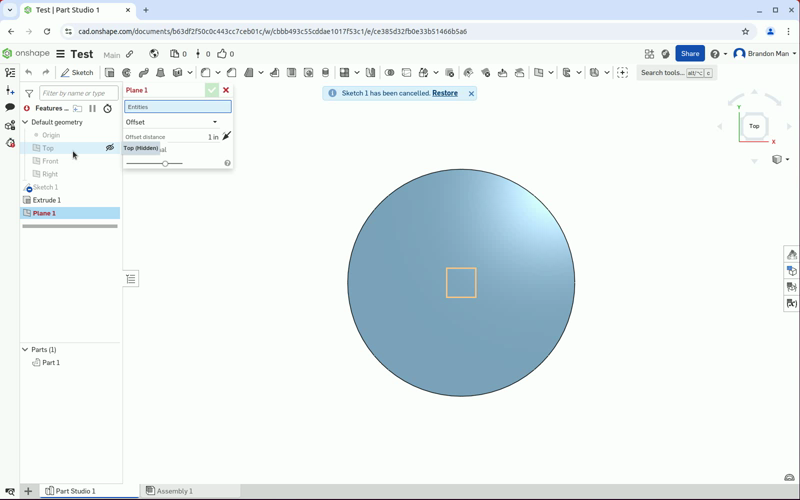
click(73, 150)
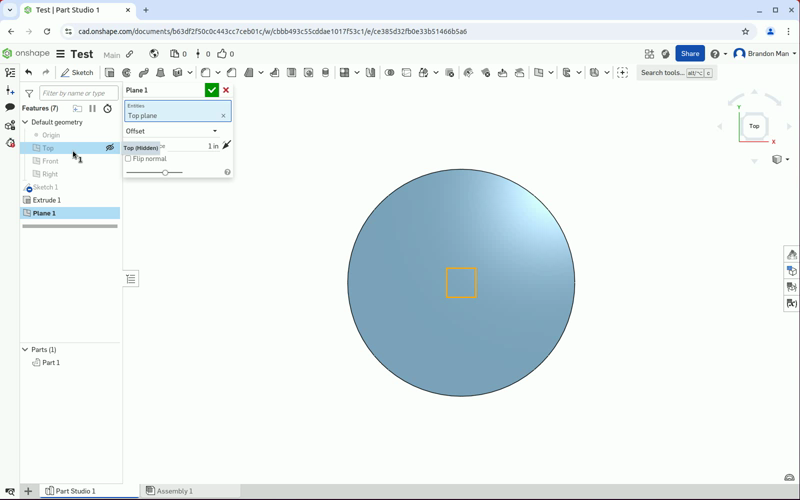
key(tab, 2)
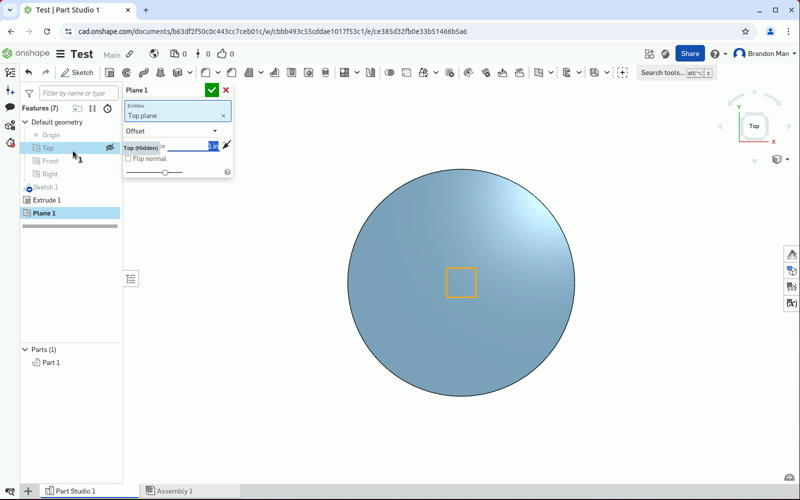
text(11.554)
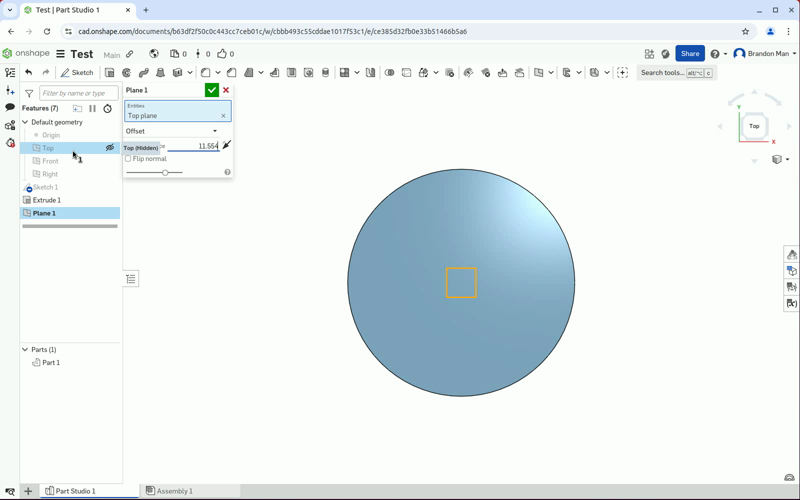
key(enter, 2)
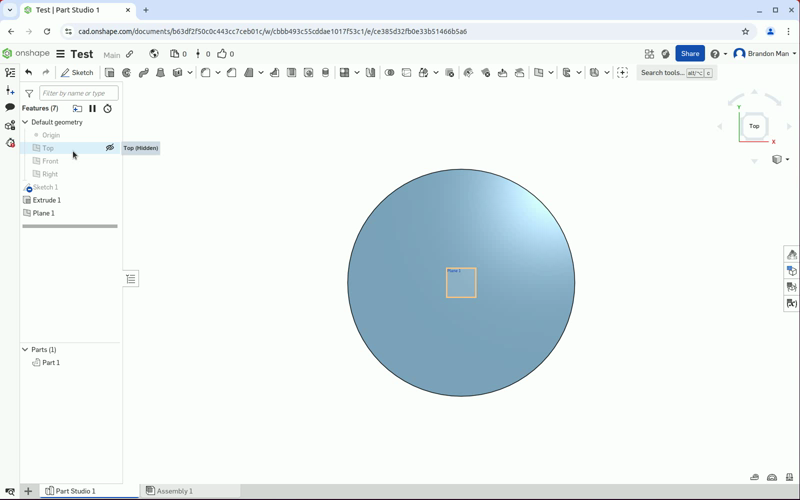
key(shift+s)
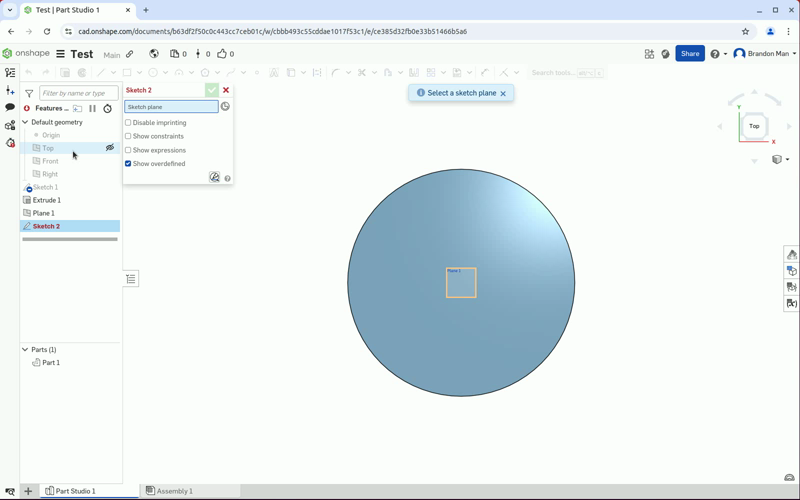
mouse_move(73, 215)
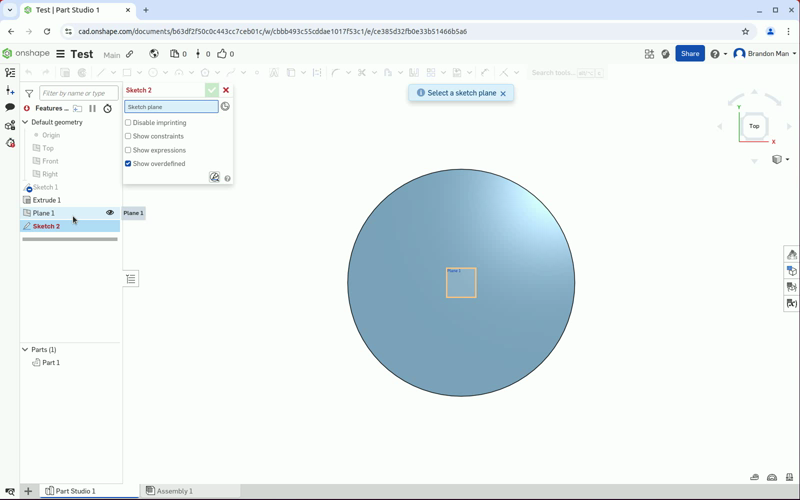
click(73, 215)
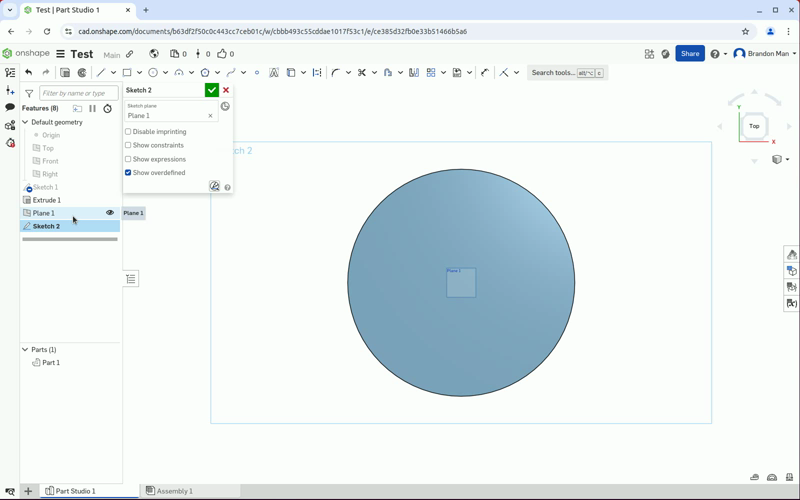
mouse_move(73, 352)
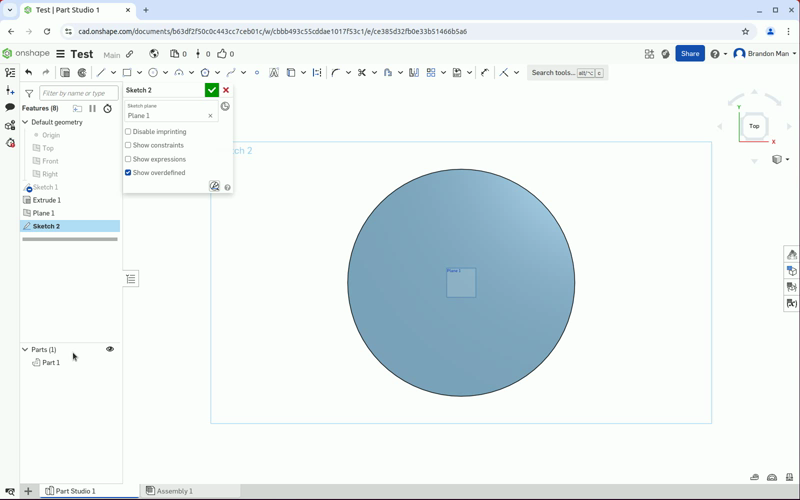
key(y)
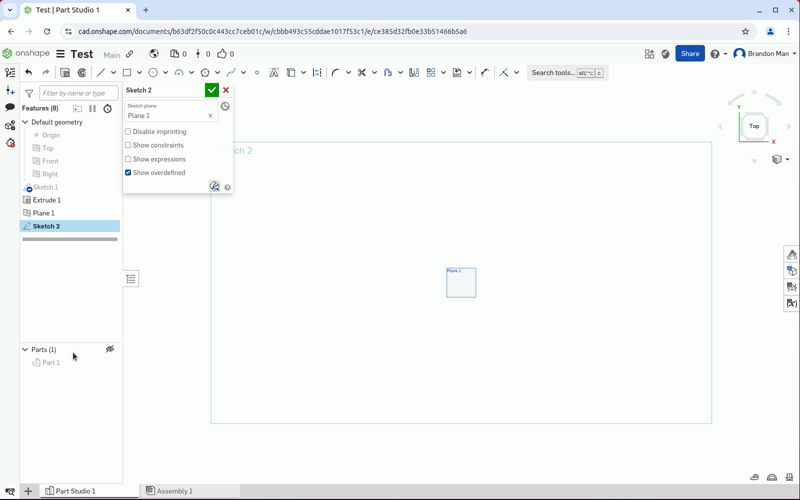
key(c)
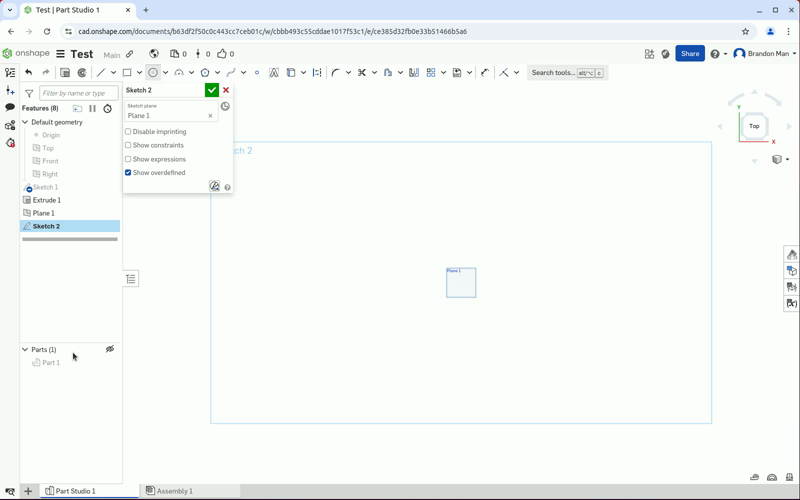
key_down(shift)
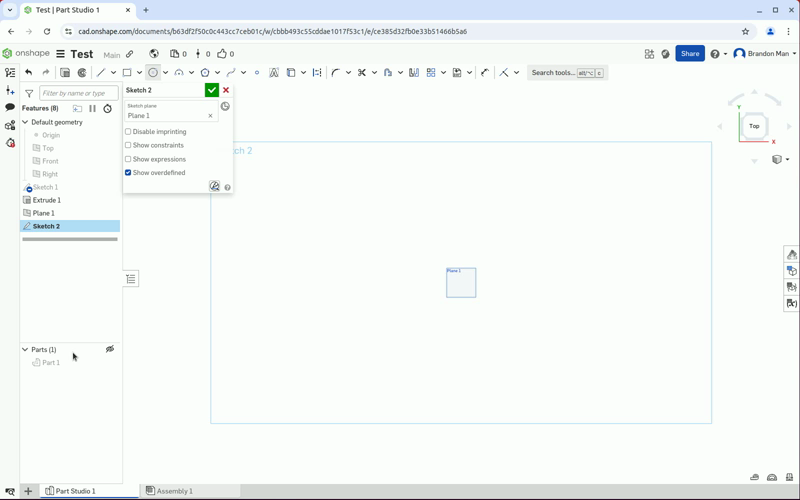
mouse_move(460, 282)
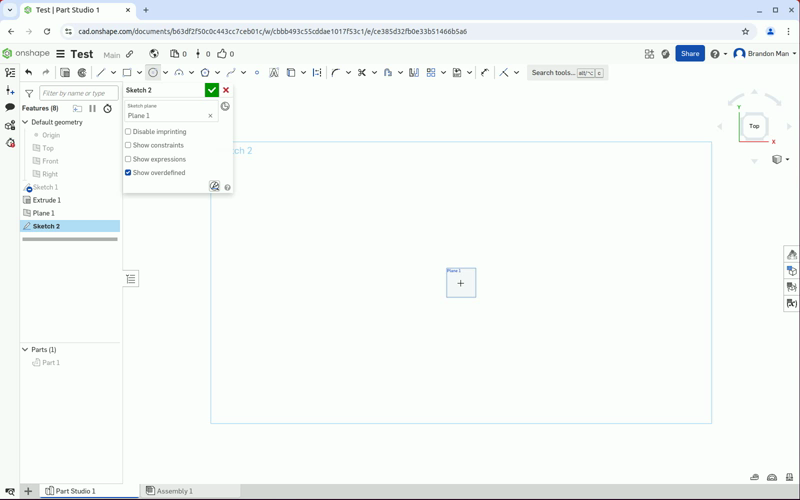
click(460, 282)
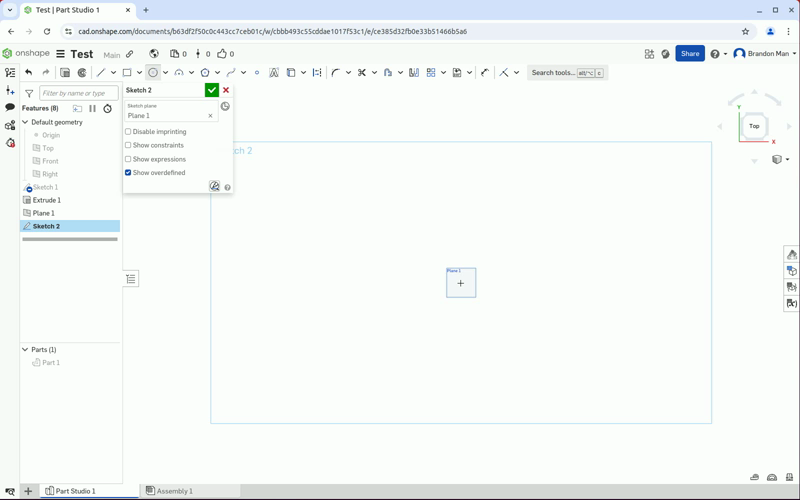
key_up(shift)
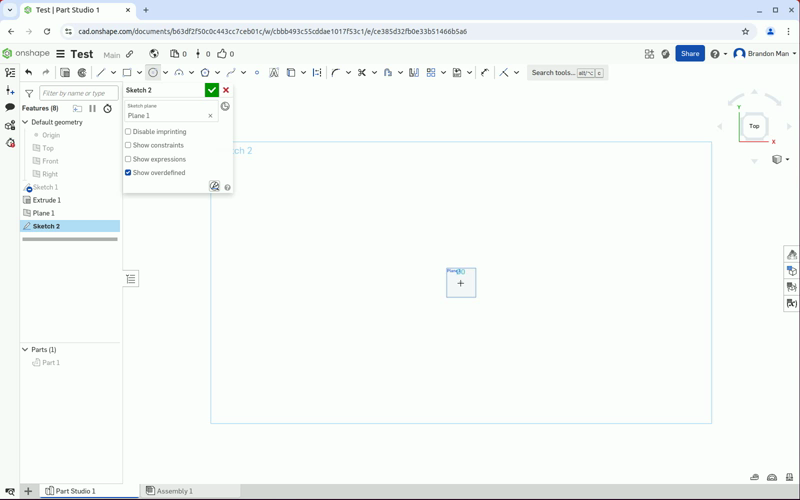
mouse_move(528, 282)
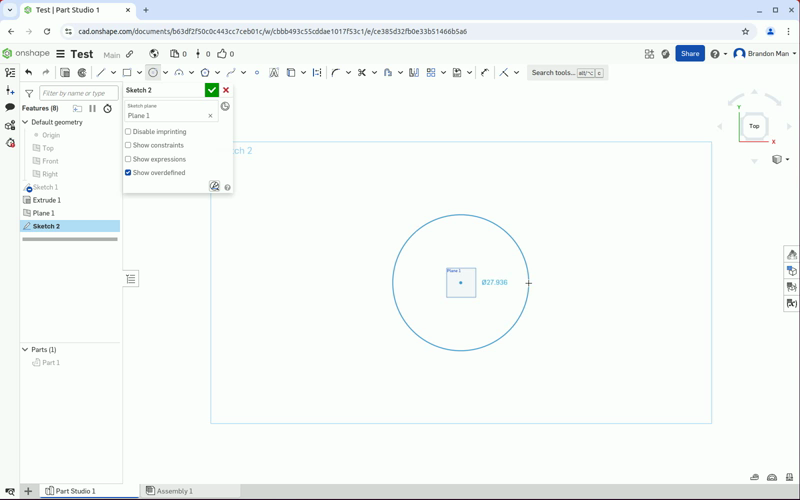
click(528, 282)
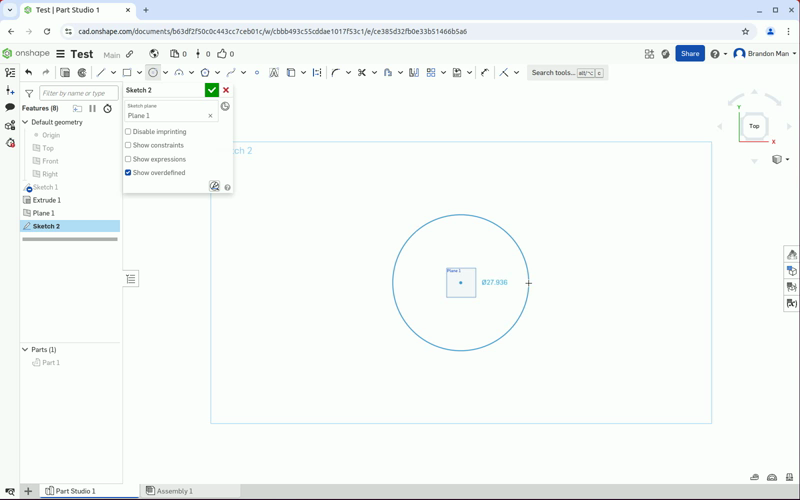
key(esc)
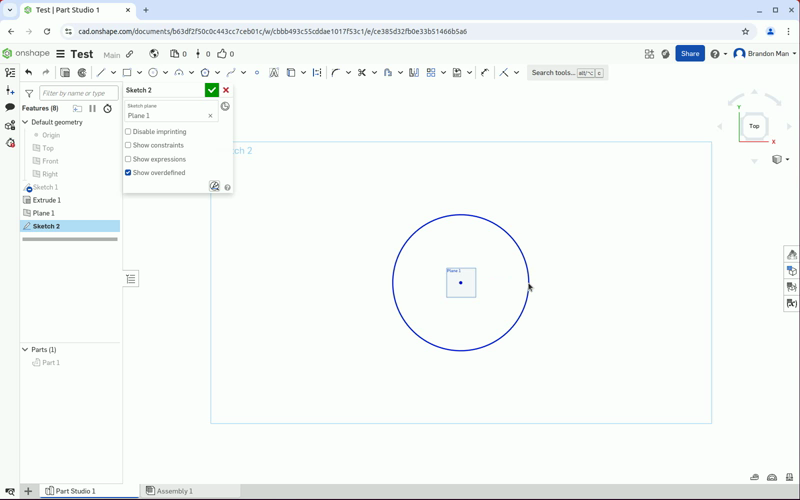
mouse_move(501, 250)
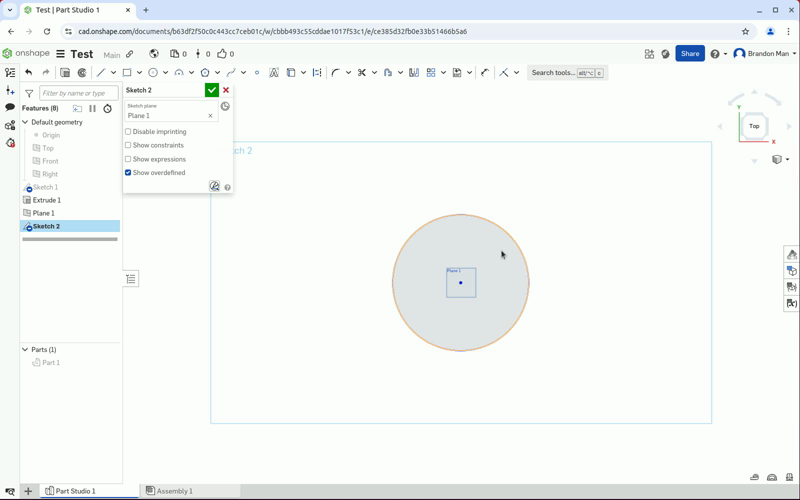
click(501, 250)
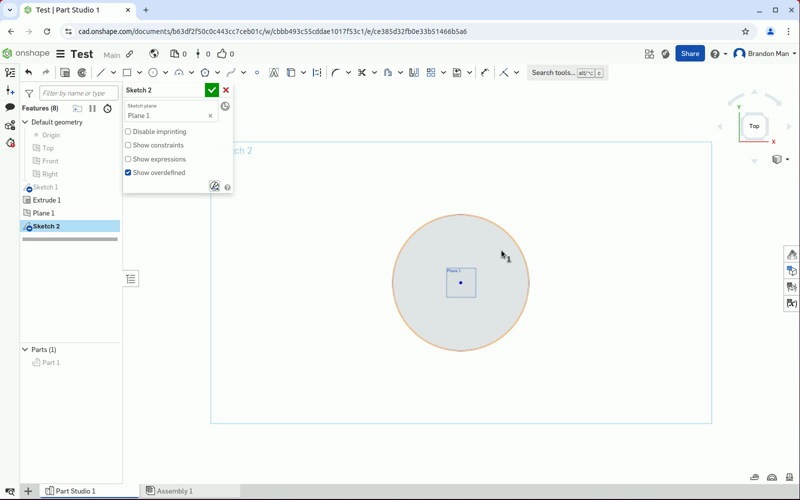
mouse_move(73, 352)
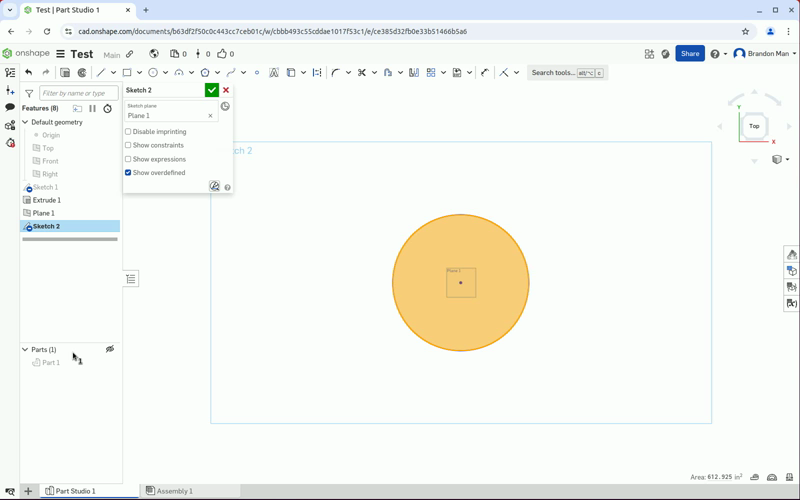
key(shift+y)
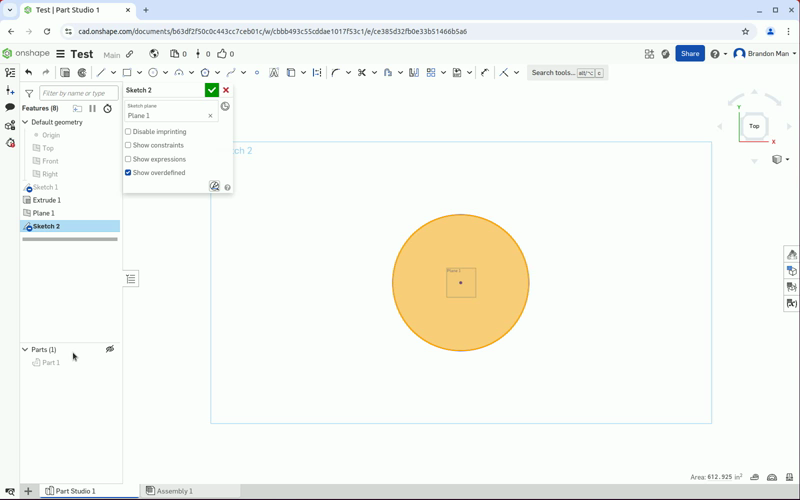
key(shift+e)
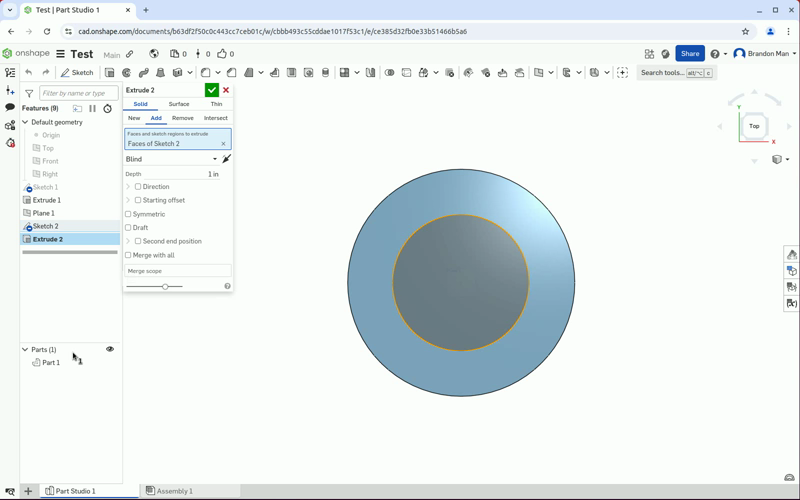
mouse_move(143, 106)
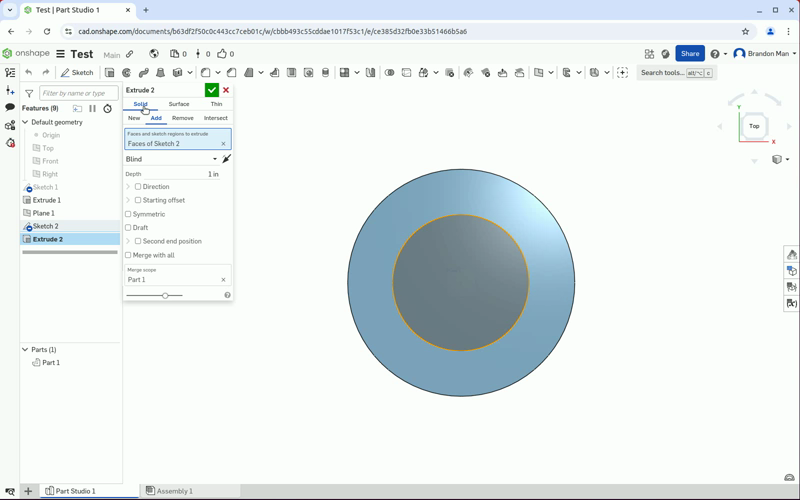
click(143, 106)
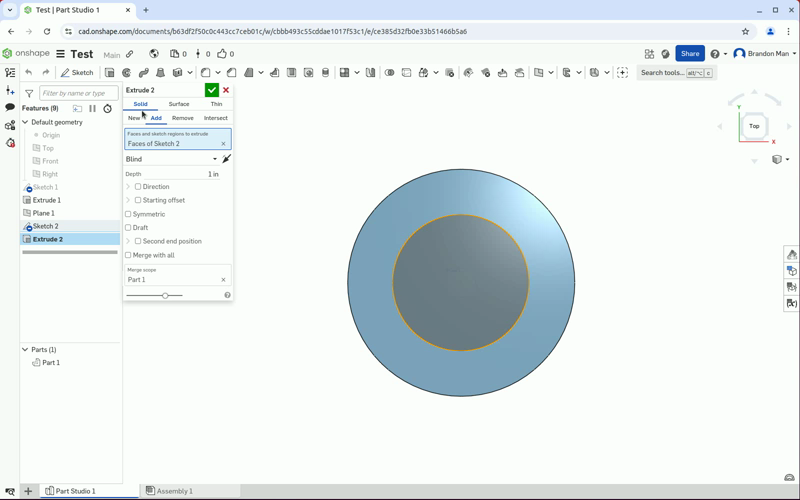
mouse_move(137, 120)
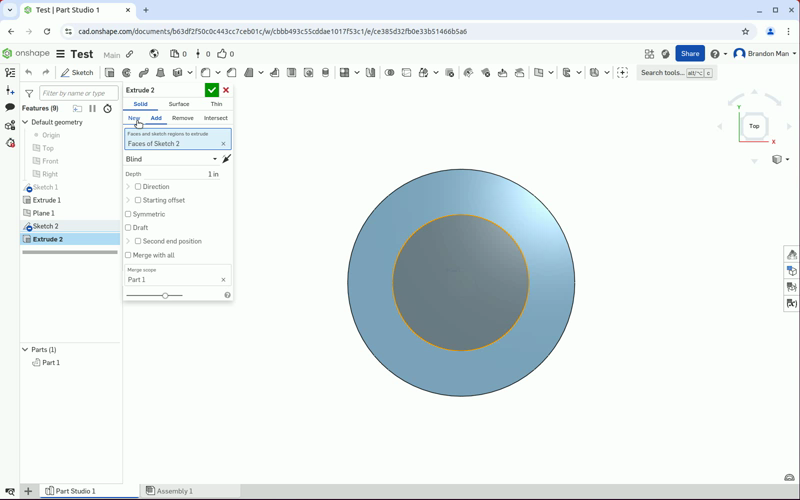
click(137, 120)
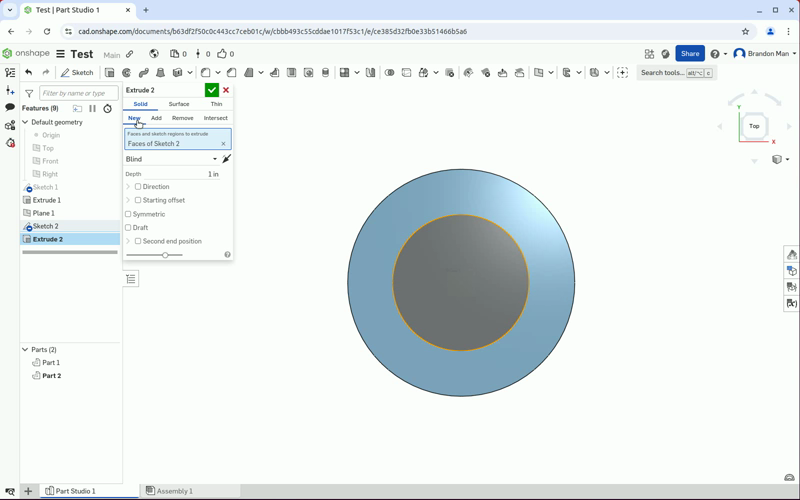
key(tab, 4)
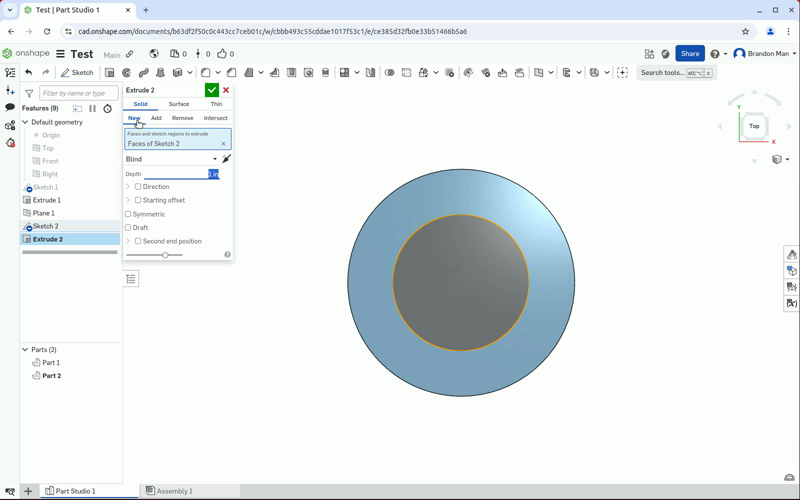
text(11.554)
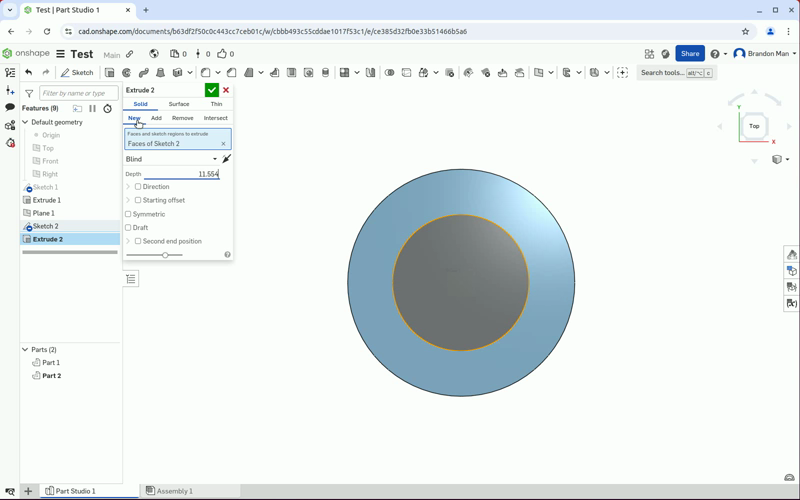
key(enter)
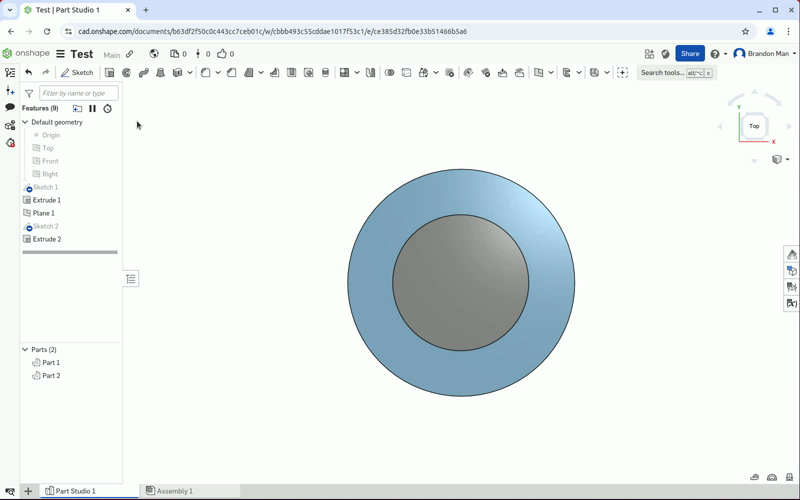
key(shift+h)
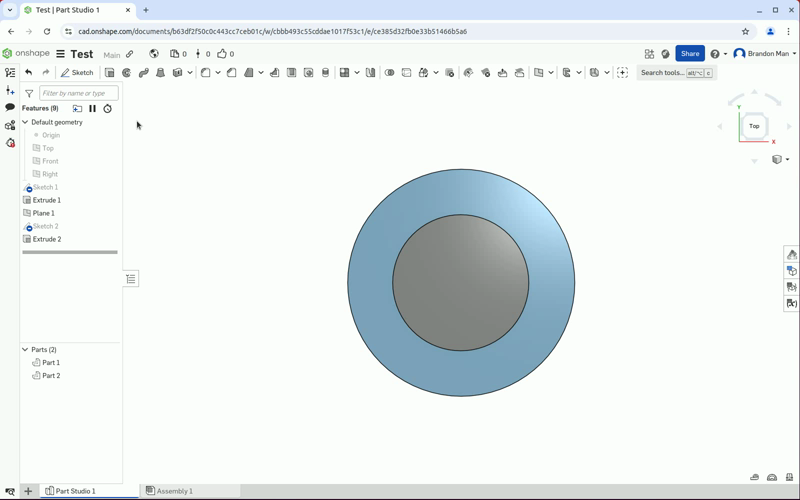
key(shift+h)
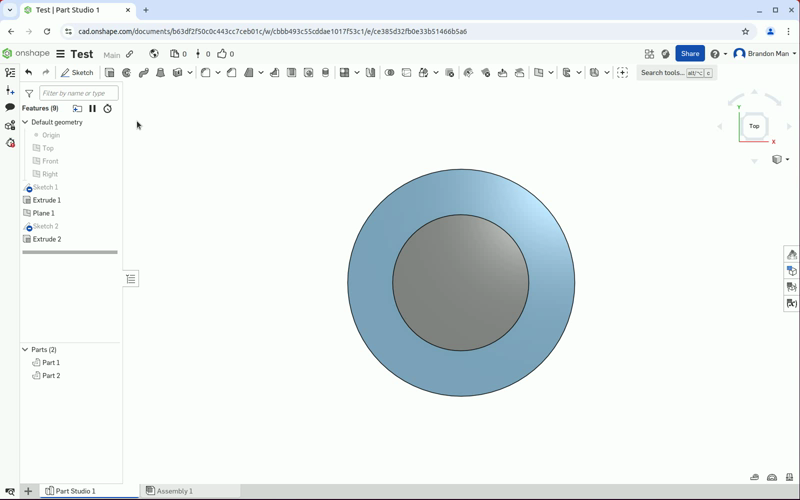
key(shift+7)
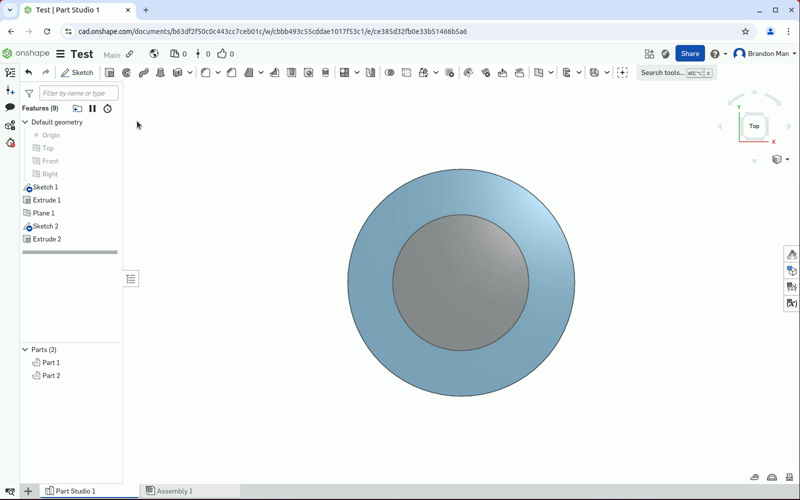
key(up, 3)
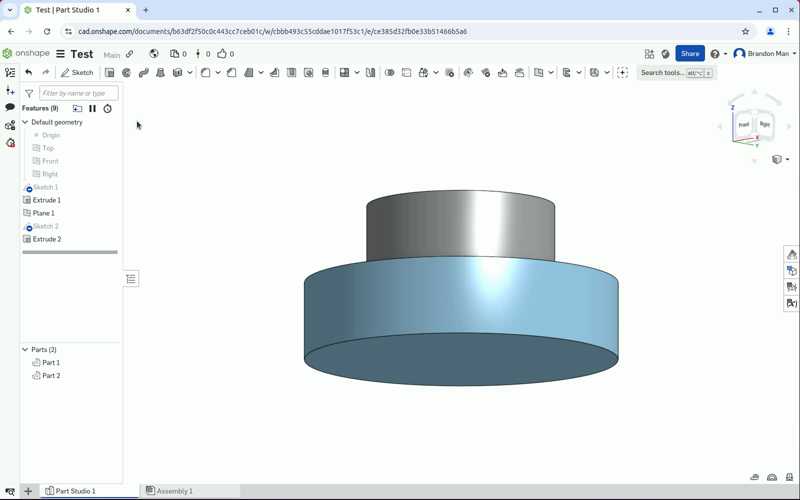
key(left, 3)
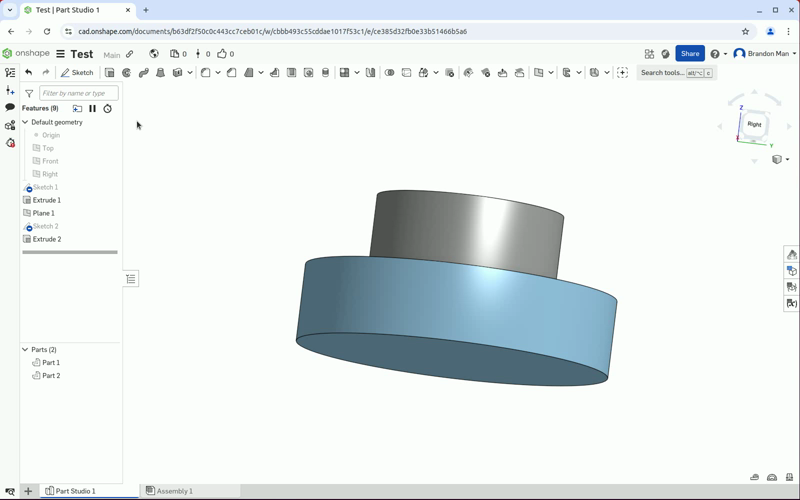
key(right, 3)
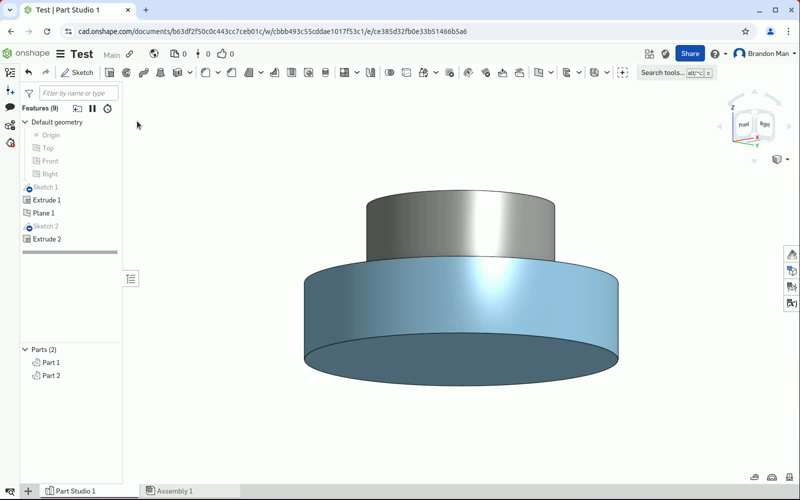
key(down, 3)
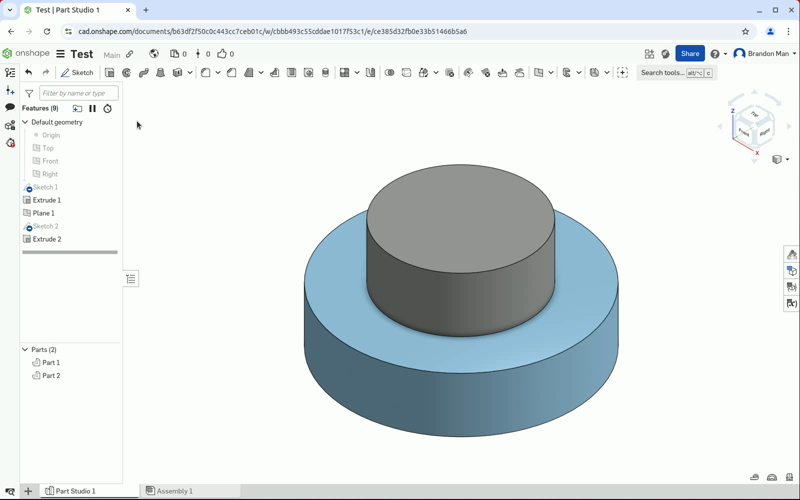
mouse_move(73, 189)
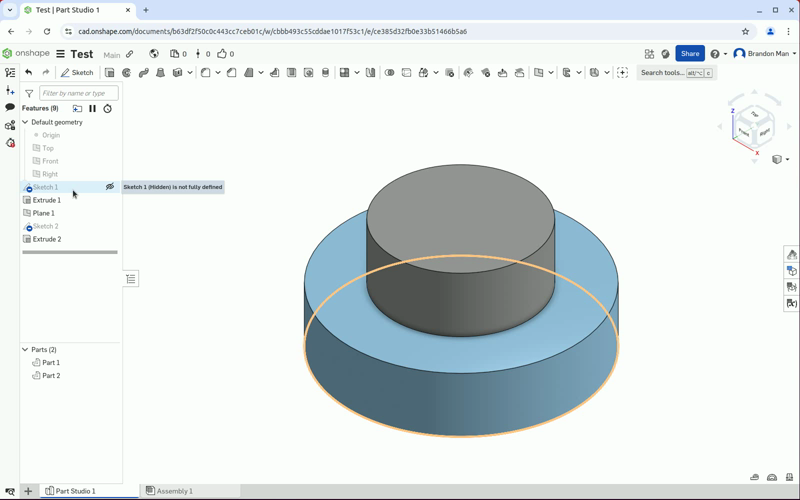
click(73, 189)